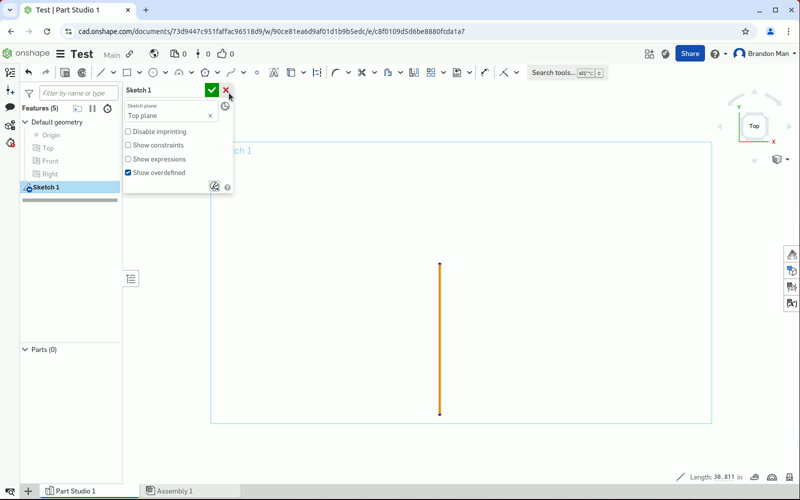
key(shift+h)
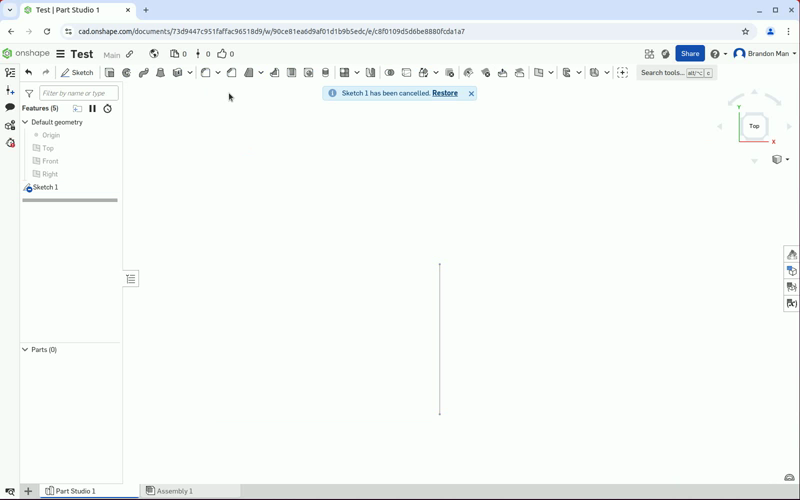
key(shift+s)
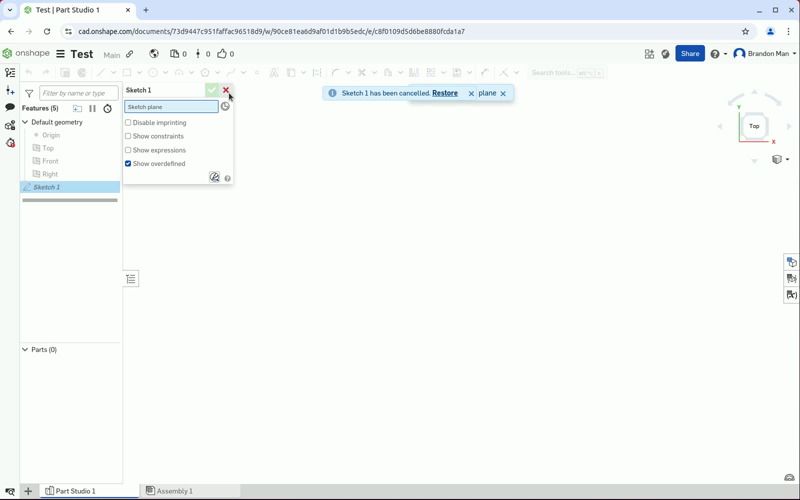
mouse_move(73, 150)
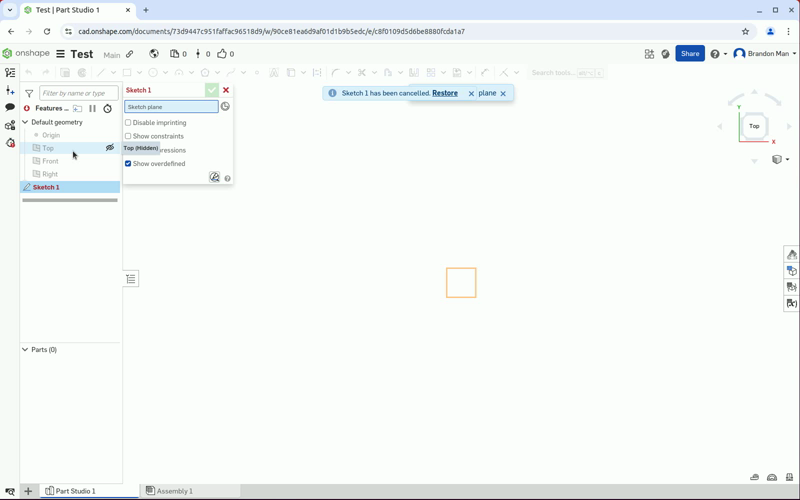
click(73, 150)
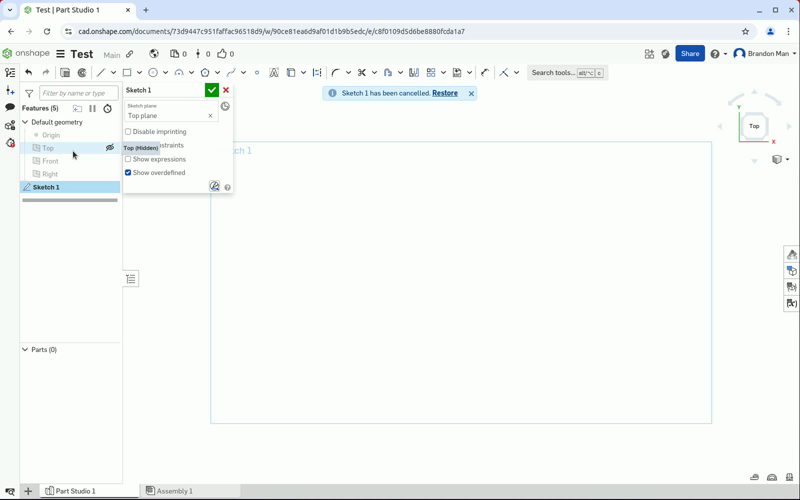
mouse_move(73, 352)
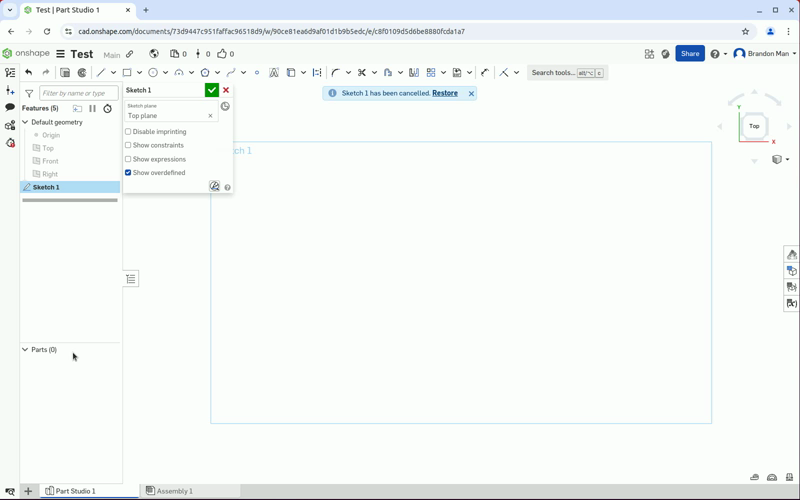
key(y)
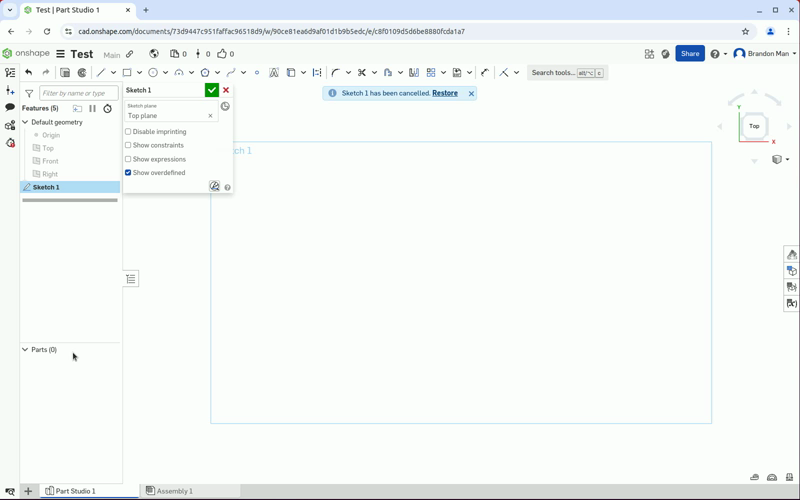
key(c)
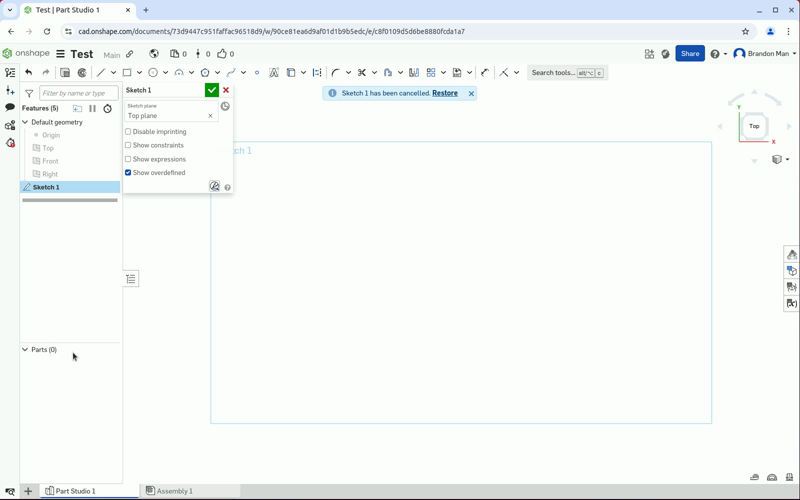
key_down(shift)
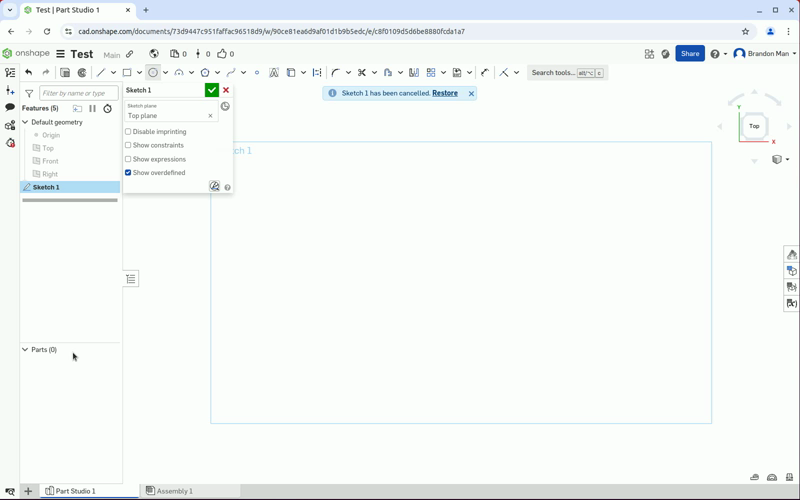
mouse_move(461, 282)
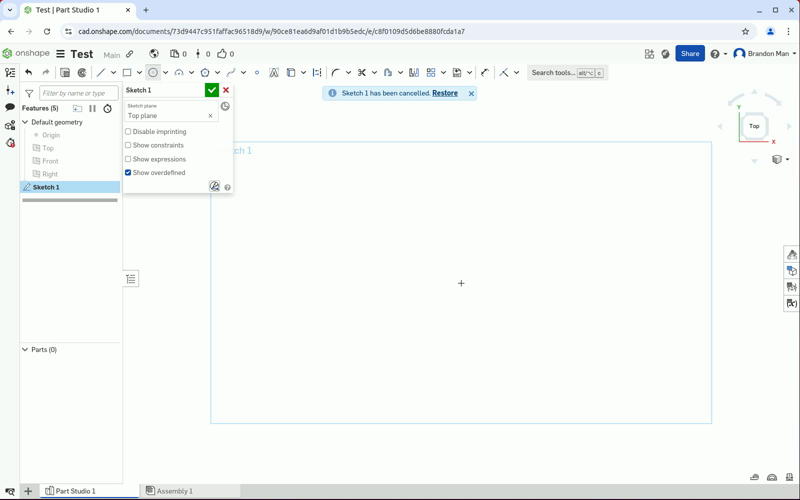
click(461, 282)
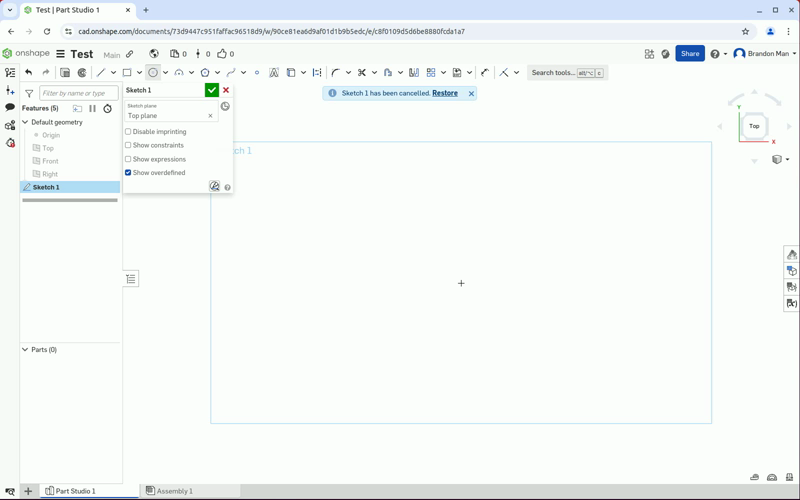
key_up(shift)
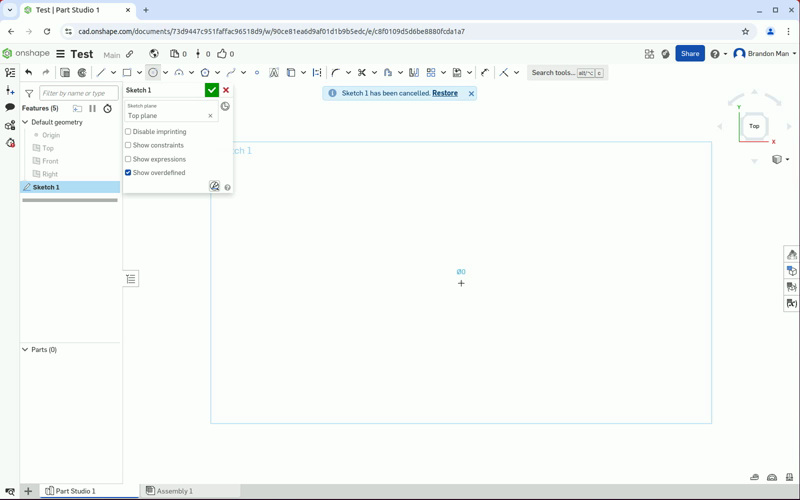
mouse_move(503, 282)
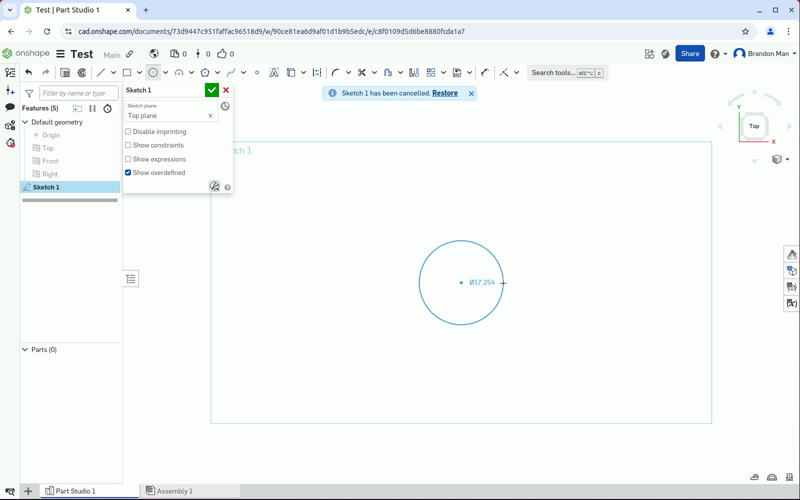
click(503, 282)
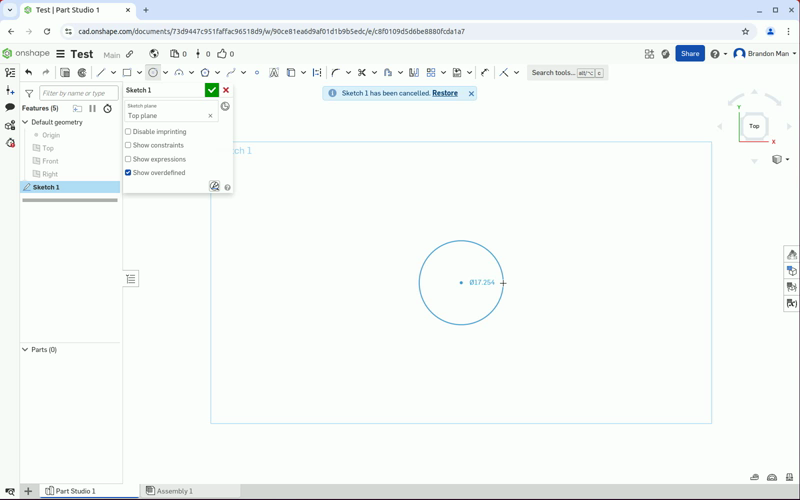
key(esc)
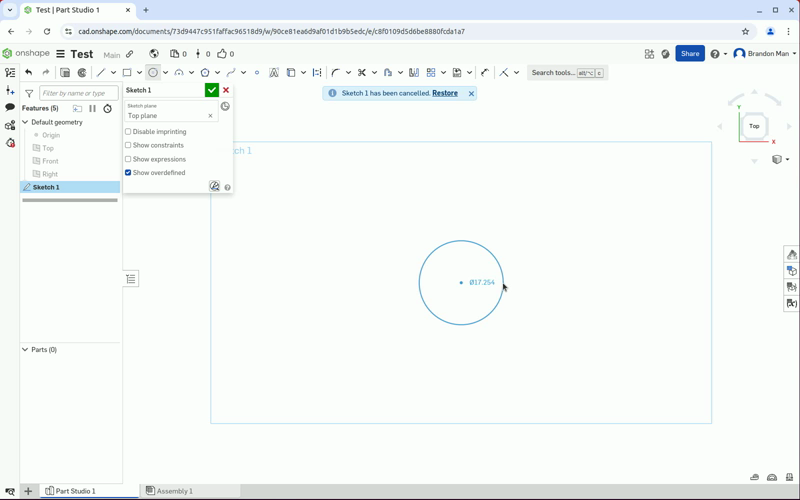
mouse_move(484, 277)
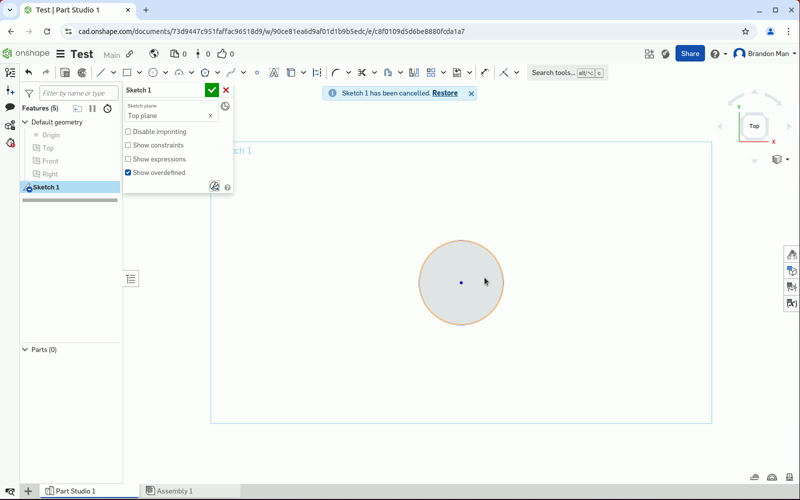
click(484, 277)
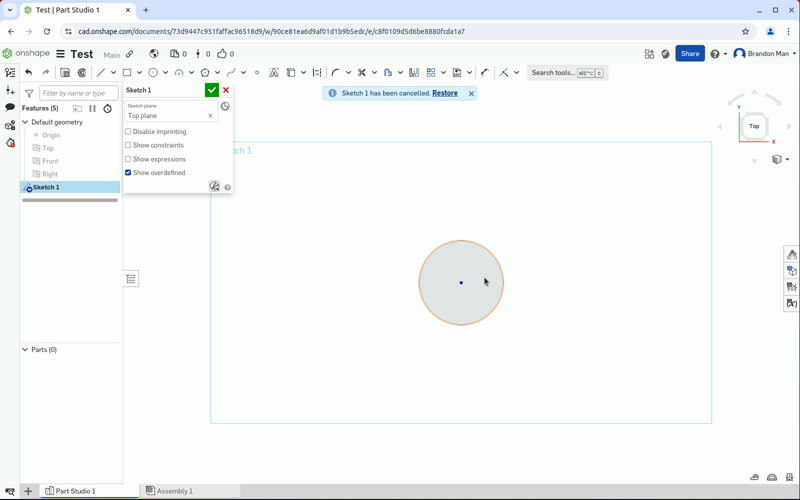
mouse_move(73, 352)
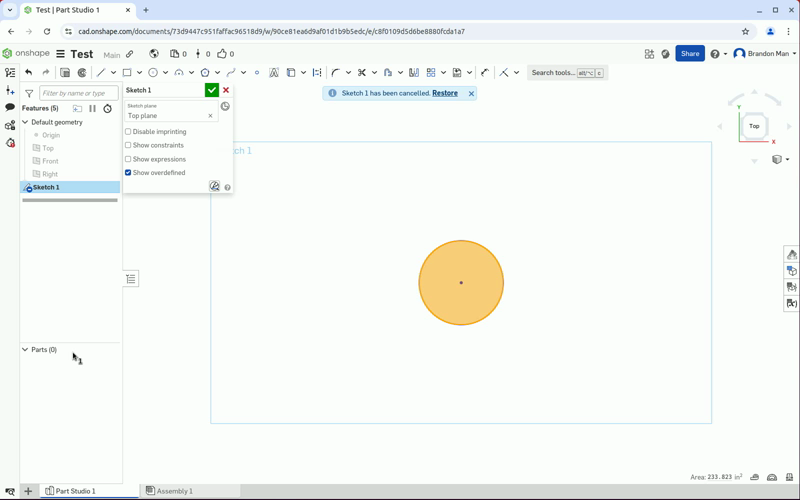
key(shift+y)
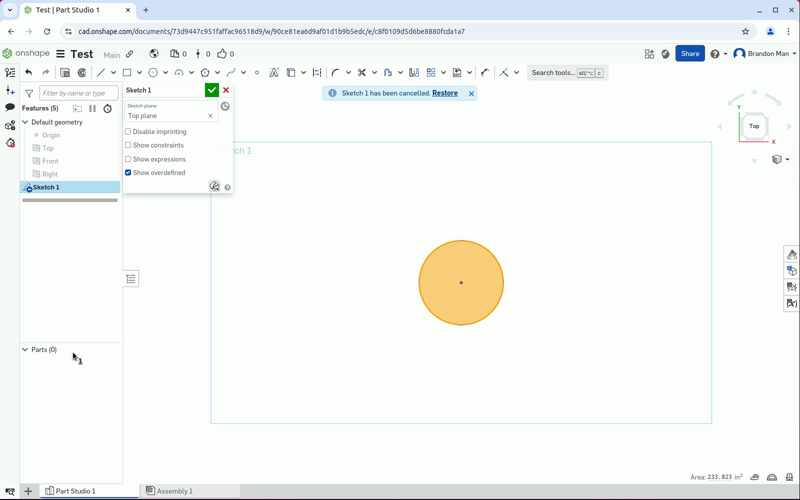
key(shift+e)
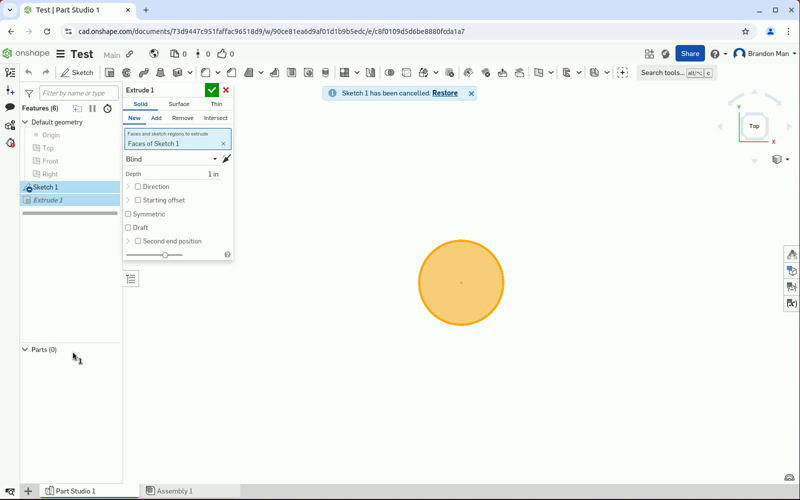
mouse_move(143, 106)
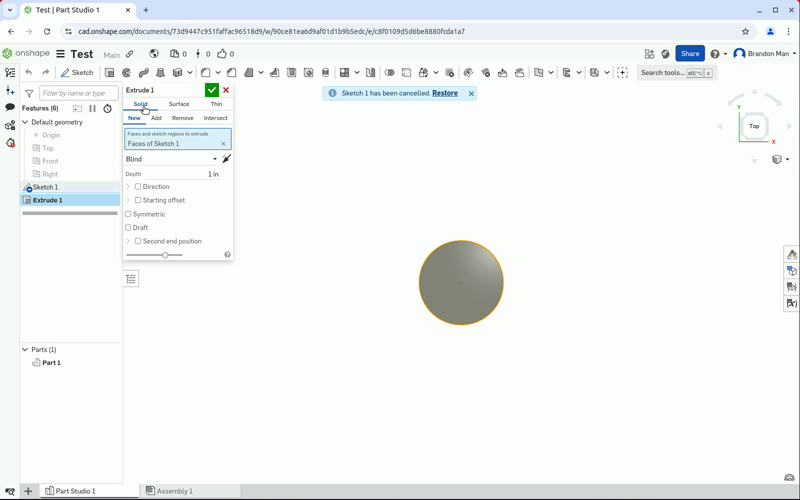
click(143, 106)
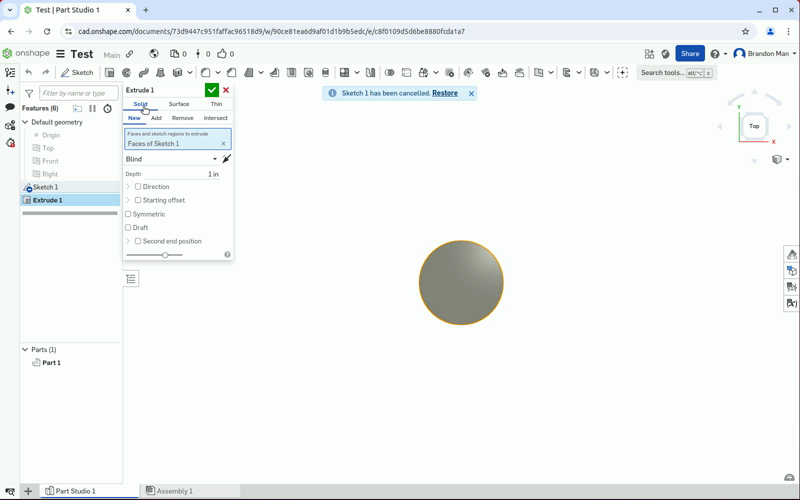
mouse_move(137, 120)
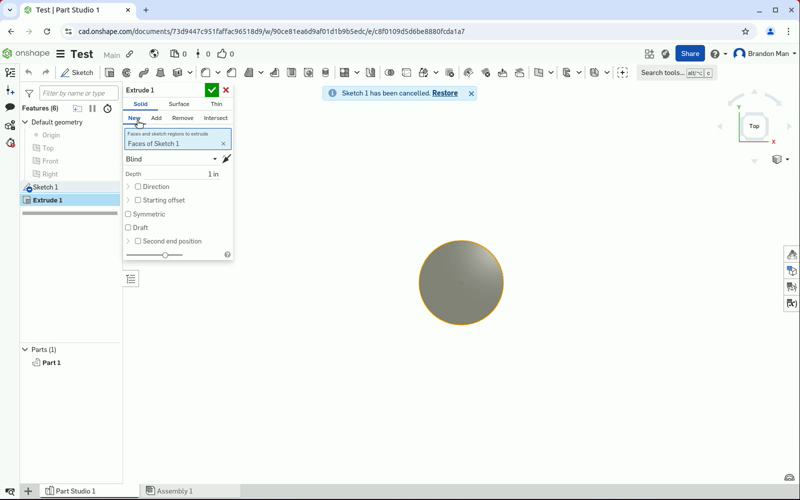
click(137, 120)
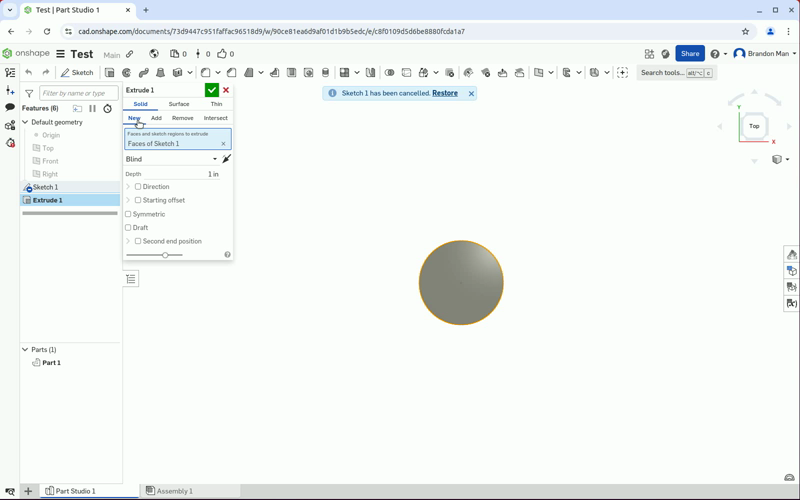
key(tab, 4)
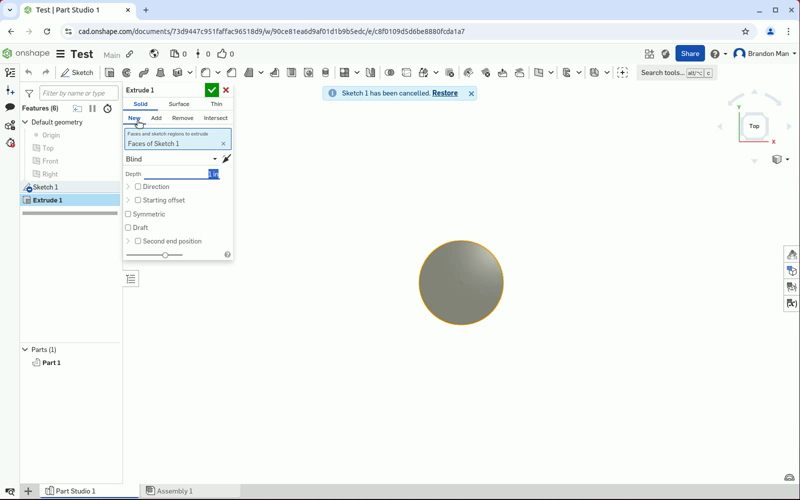
text(-31.774)
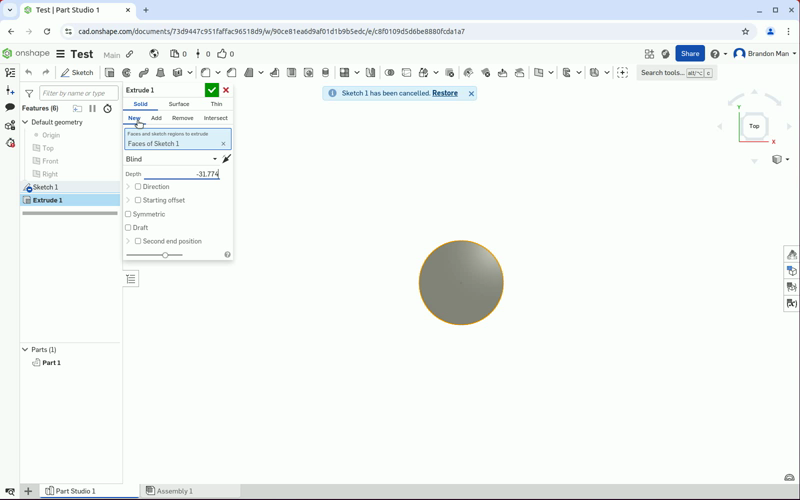
key(tab, 3)
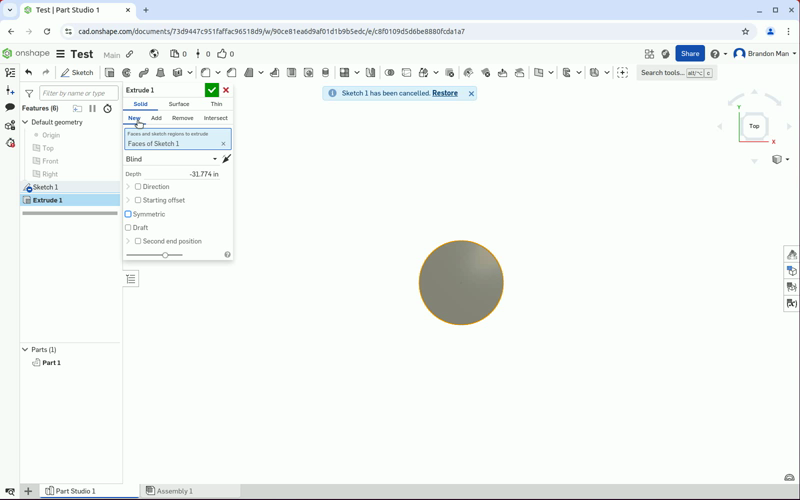
key(space)
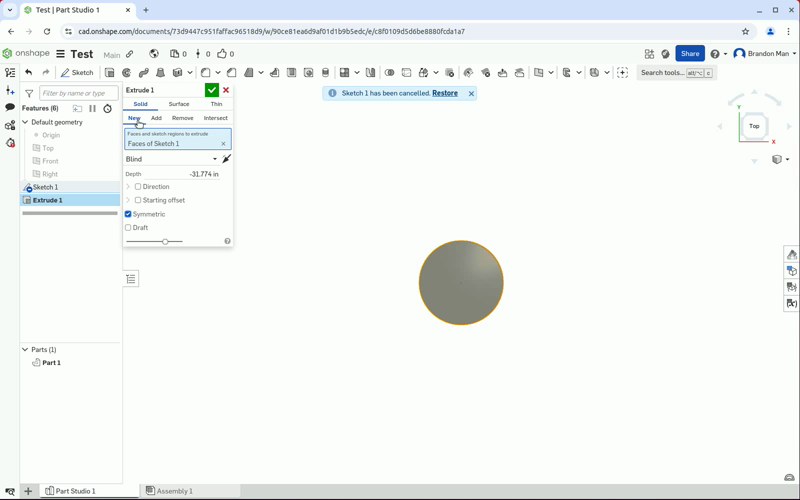
key(enter)
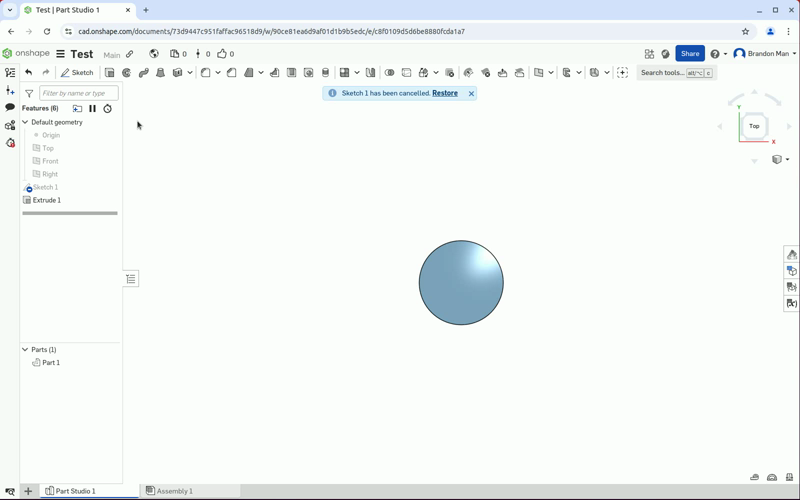
key(shift+h)
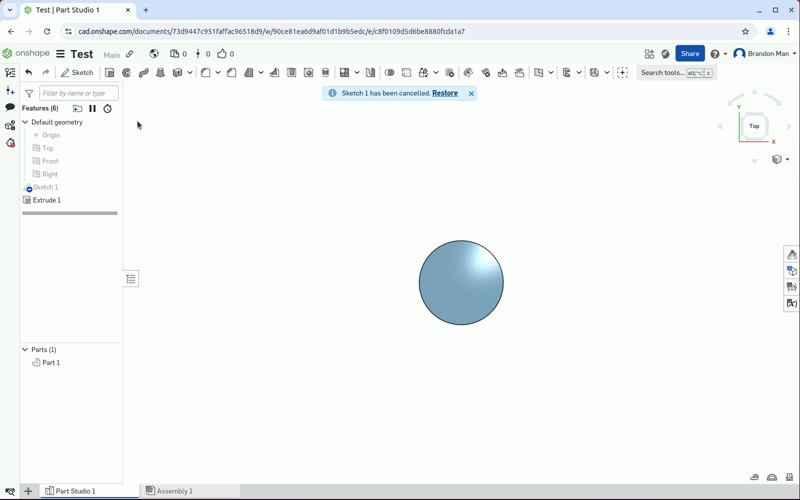
key(shift+h)
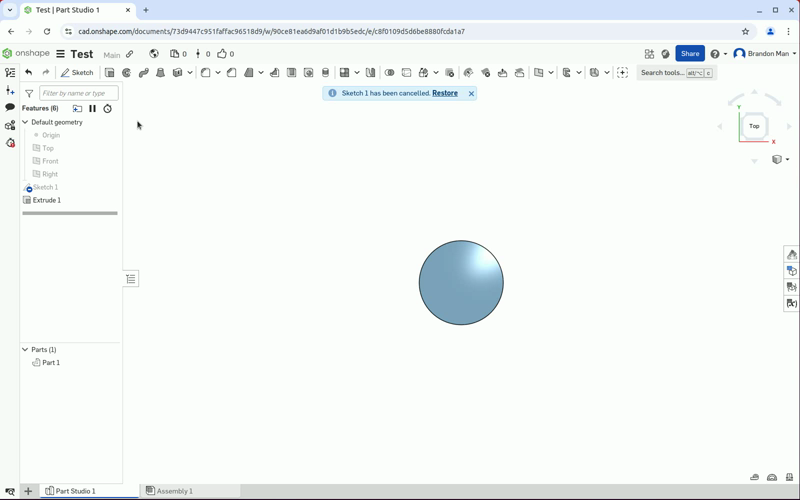
mouse_move(73, 189)
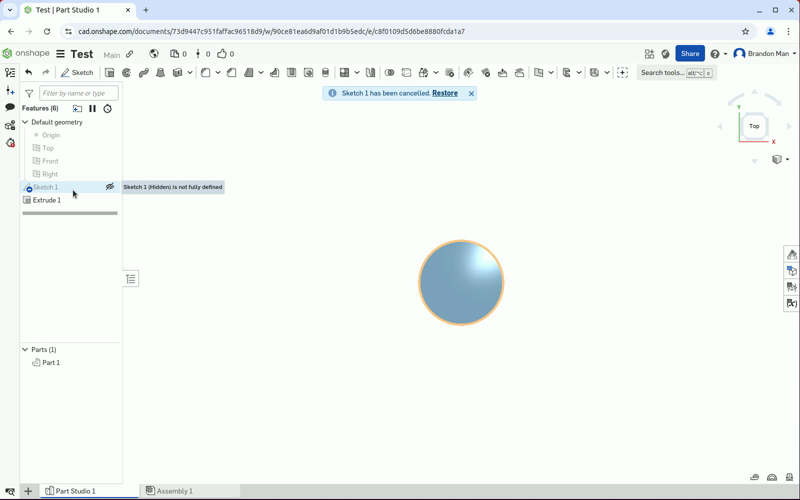
click(73, 189)
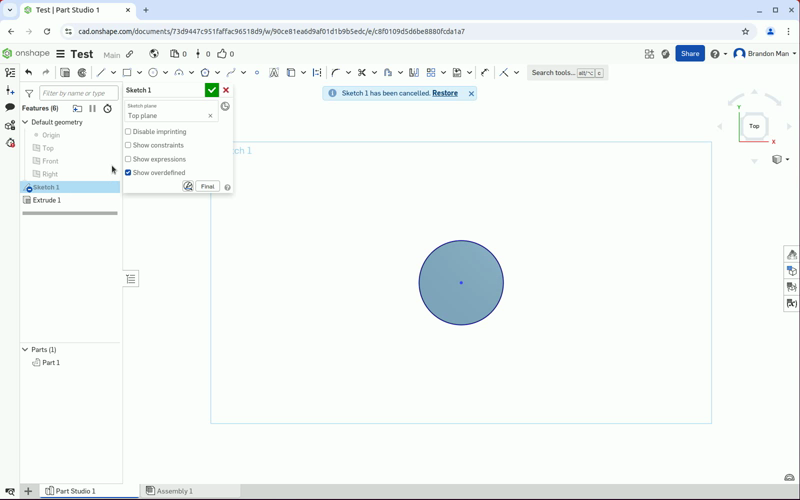
mouse_move(229, 92)
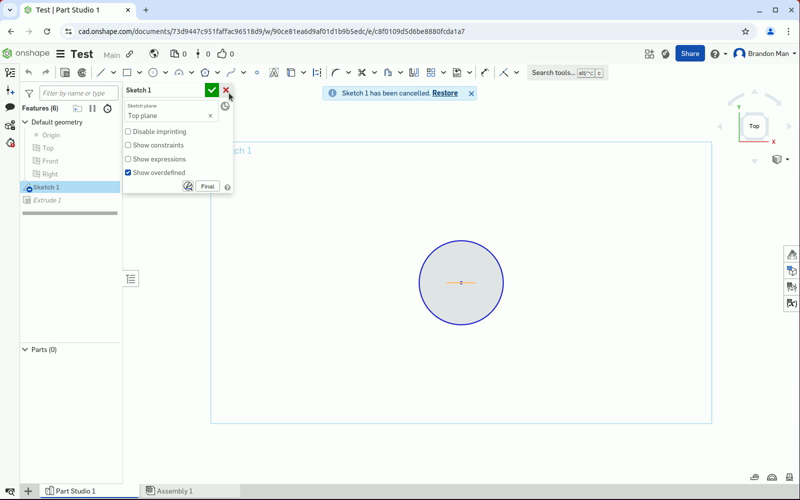
click(229, 92)
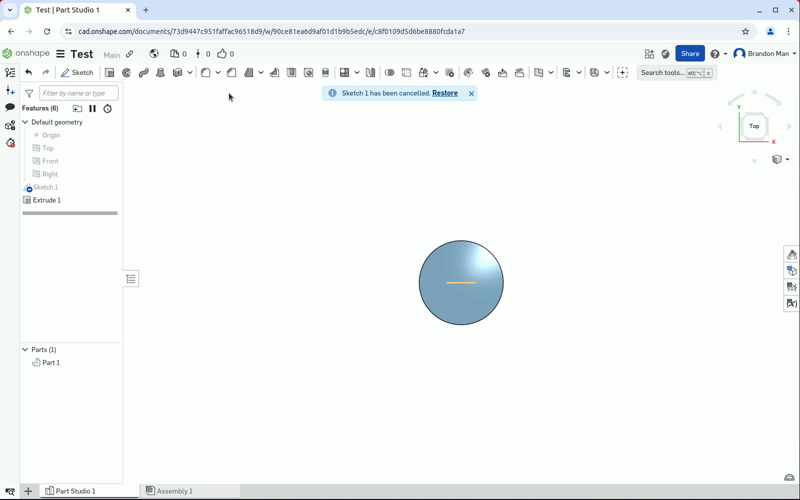
mouse_move(541, 75)
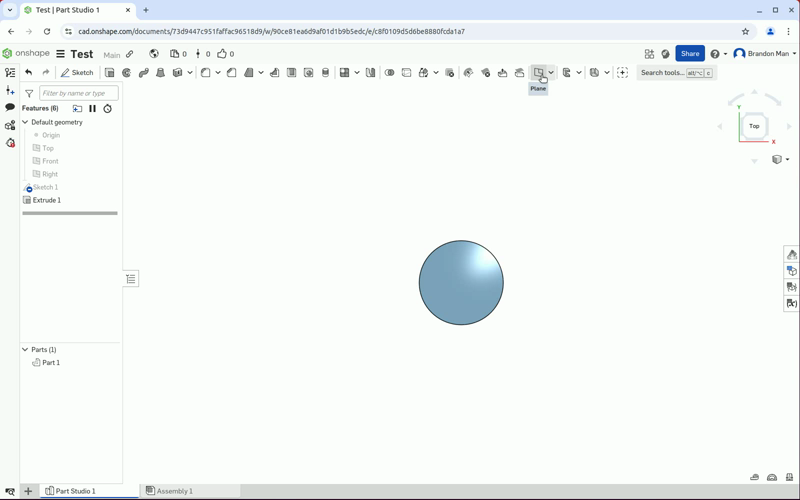
click(541, 75)
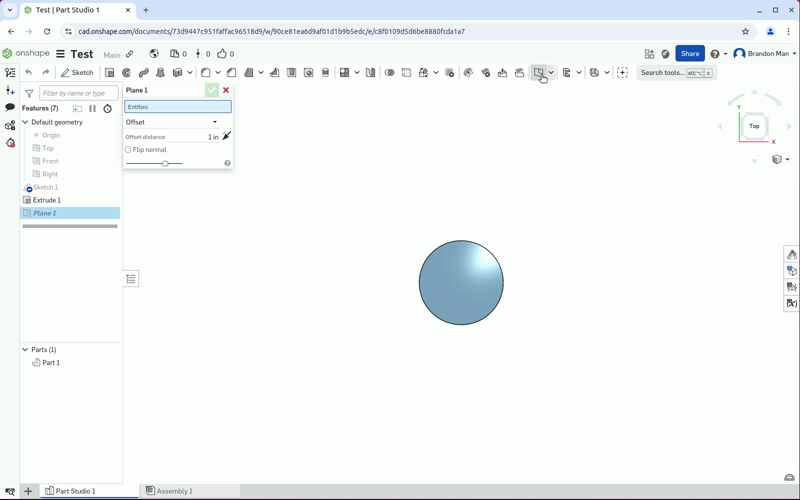
mouse_move(73, 150)
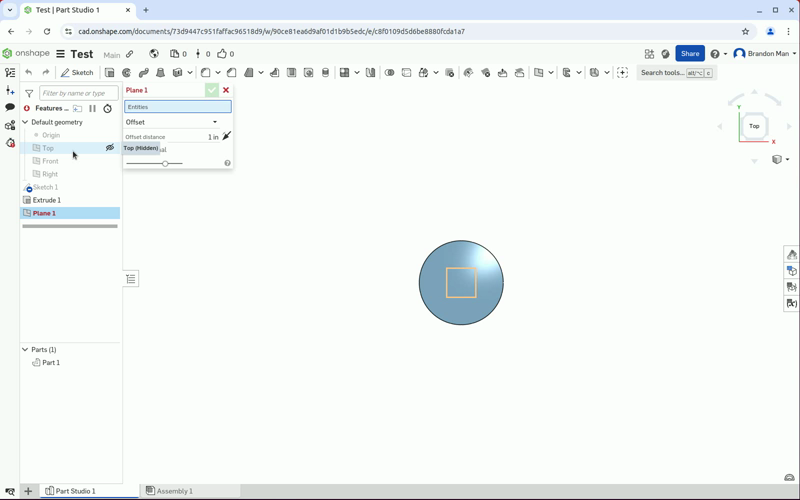
click(73, 150)
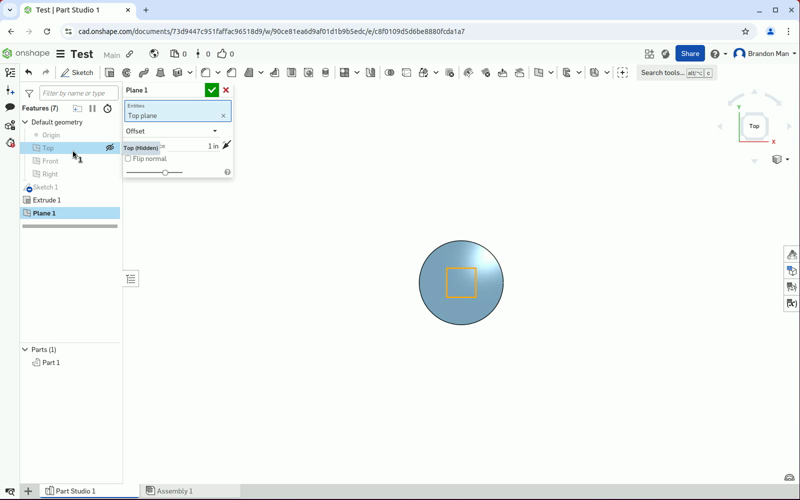
key(tab, 2)
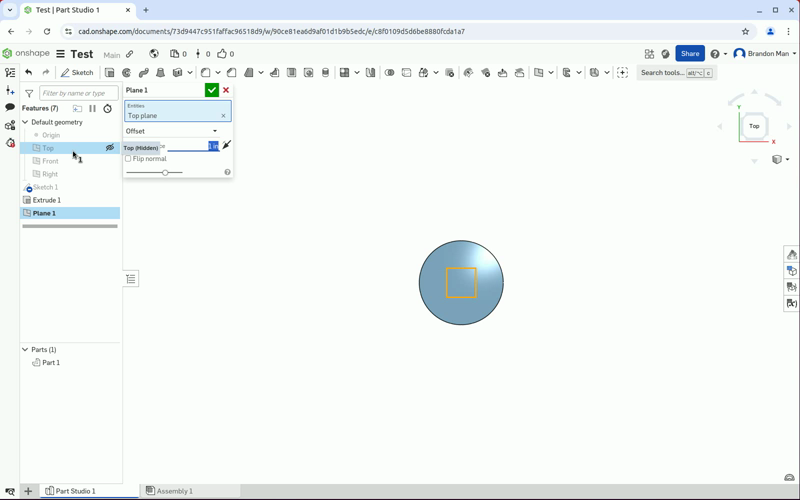
text(15.898)
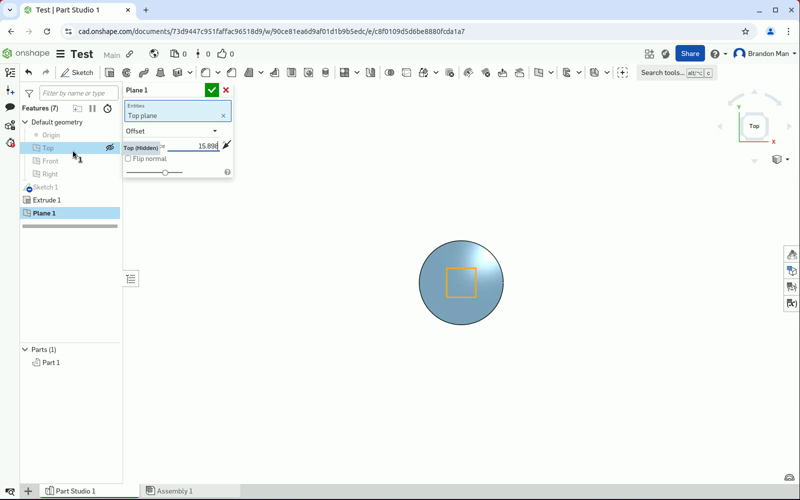
key(enter, 2)
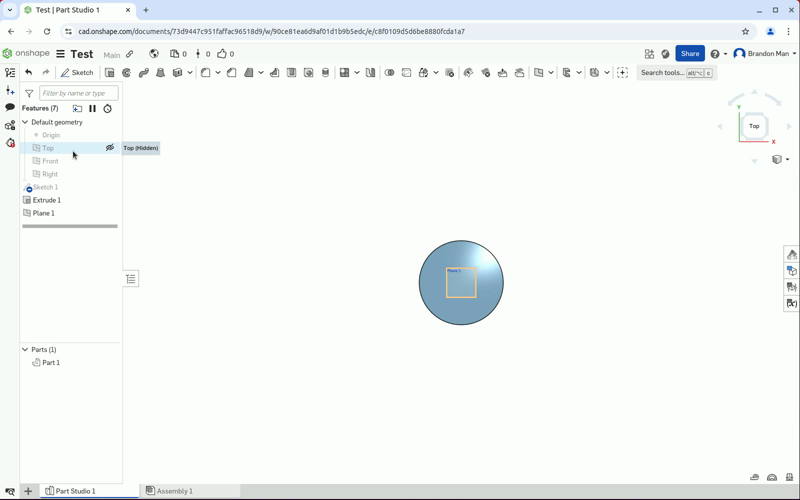
key(shift+s)
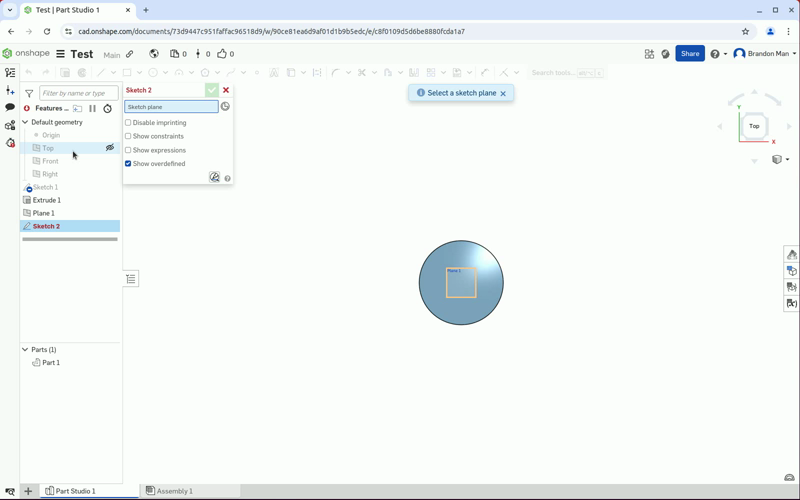
mouse_move(73, 215)
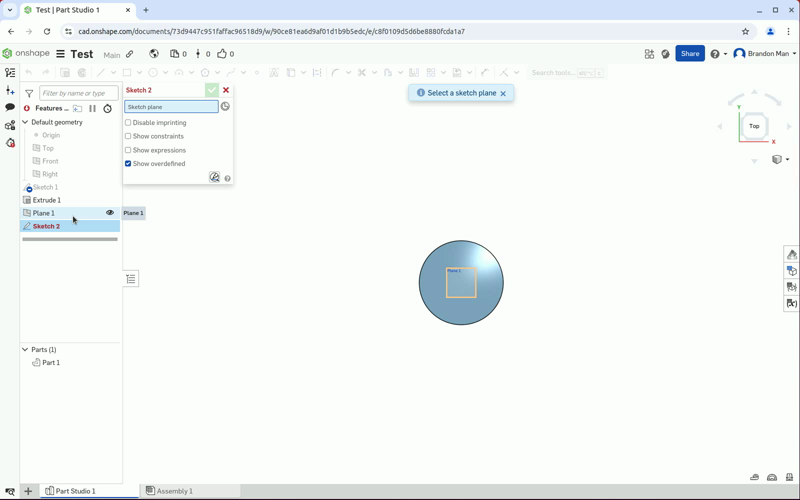
click(73, 215)
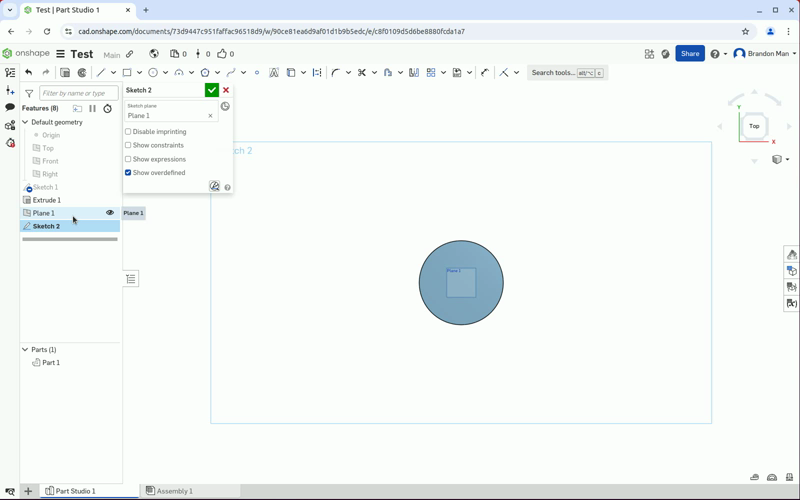
mouse_move(73, 352)
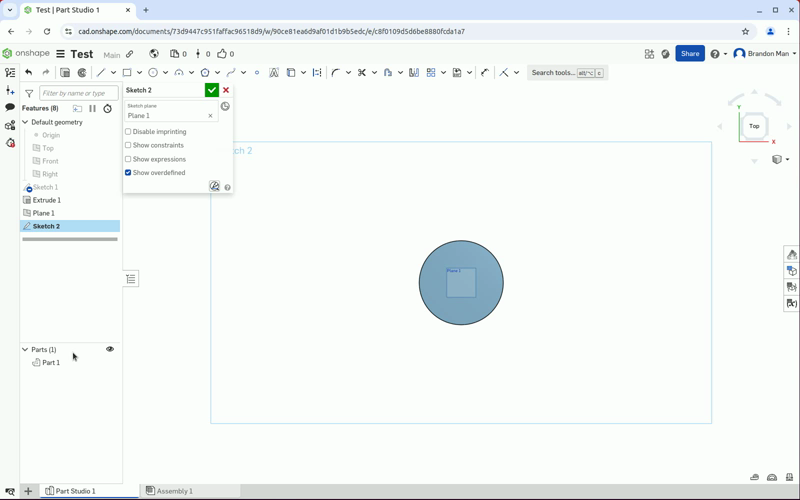
key(y)
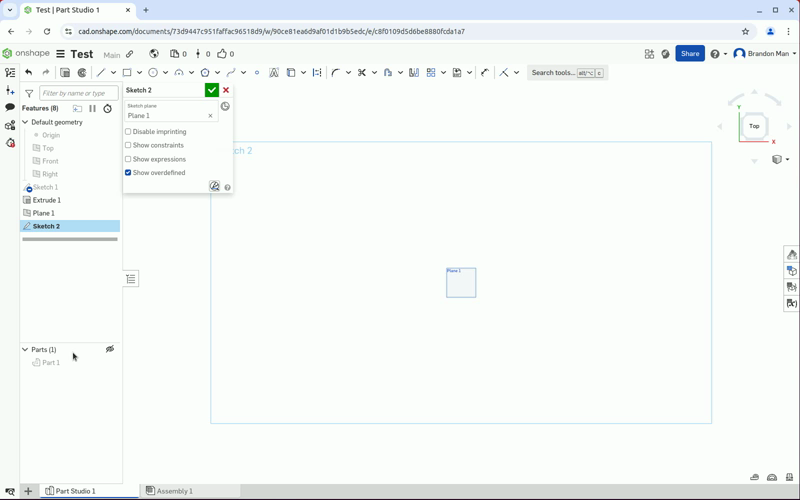
key(c)
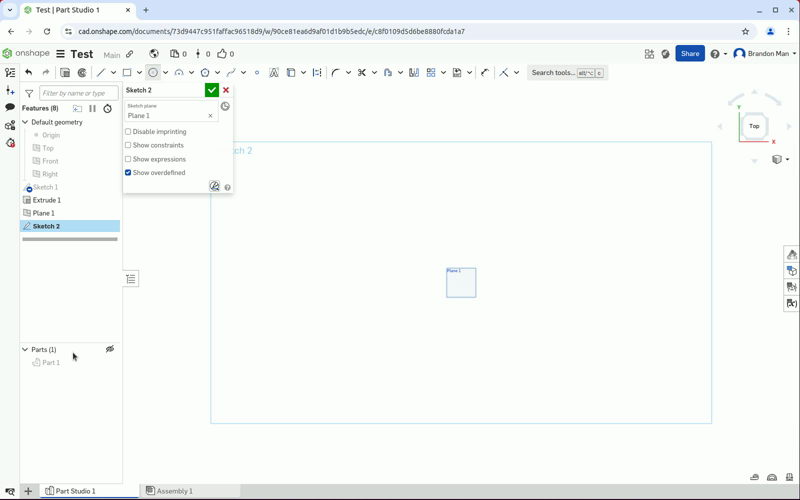
key_down(shift)
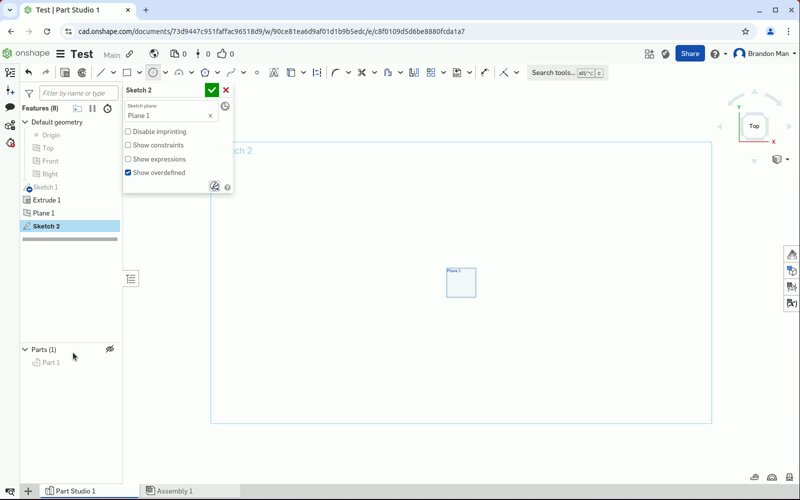
mouse_move(461, 282)
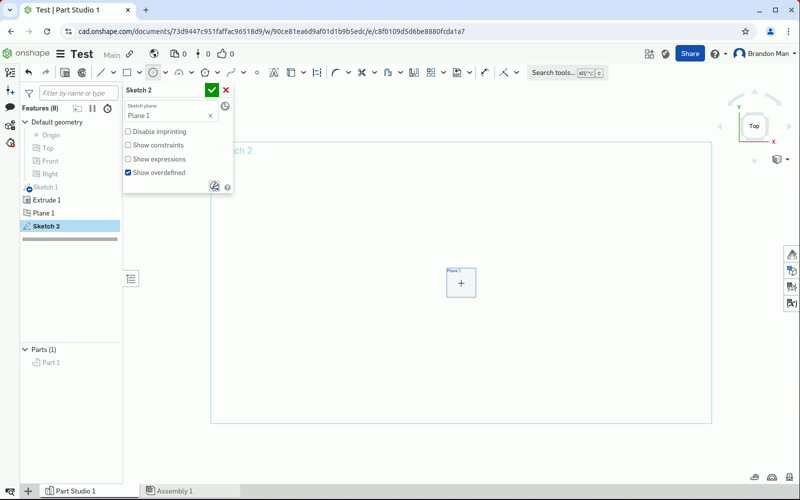
click(461, 282)
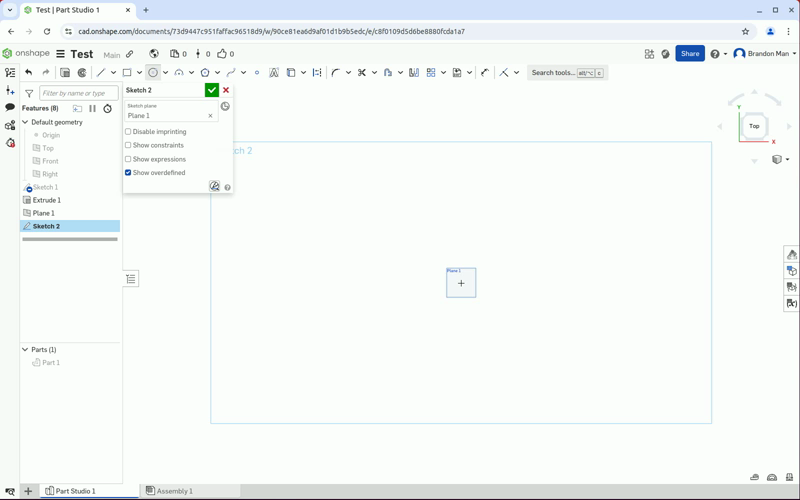
key_up(shift)
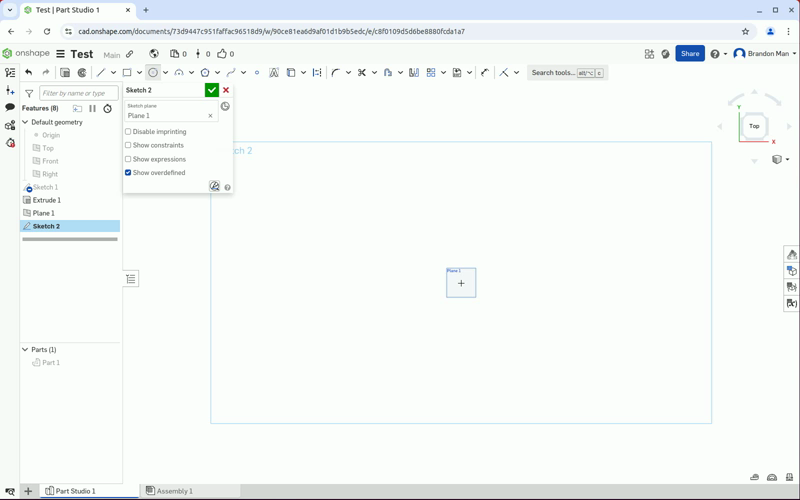
mouse_move(490, 282)
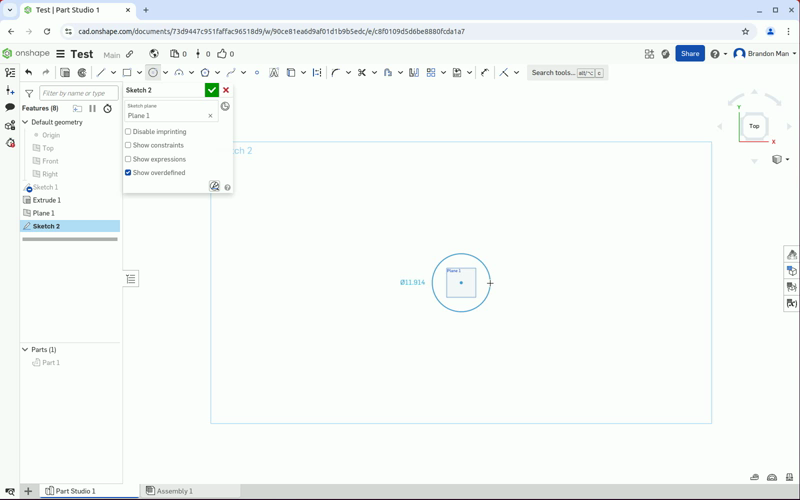
click(490, 282)
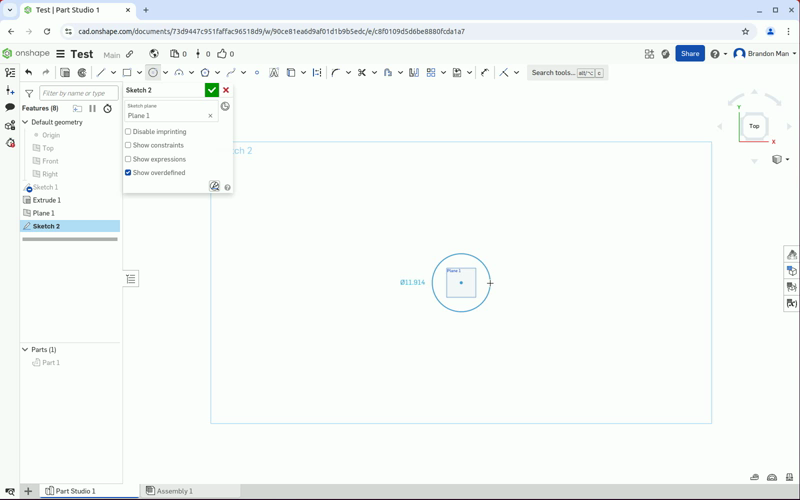
key(esc)
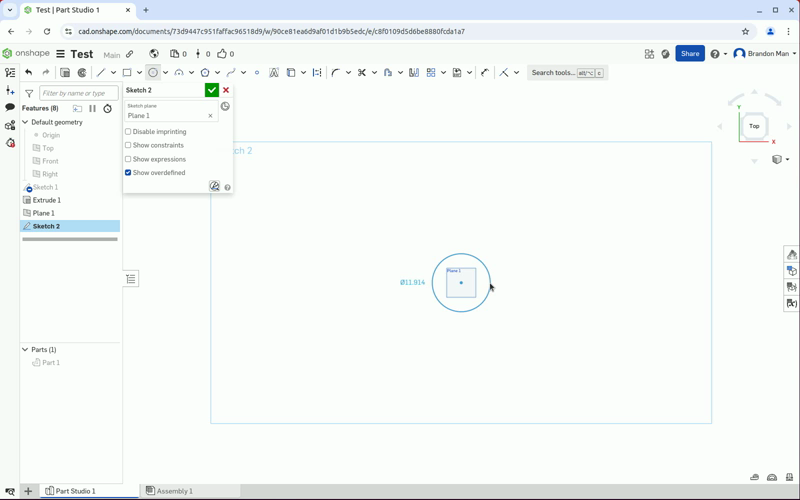
mouse_move(441, 298)
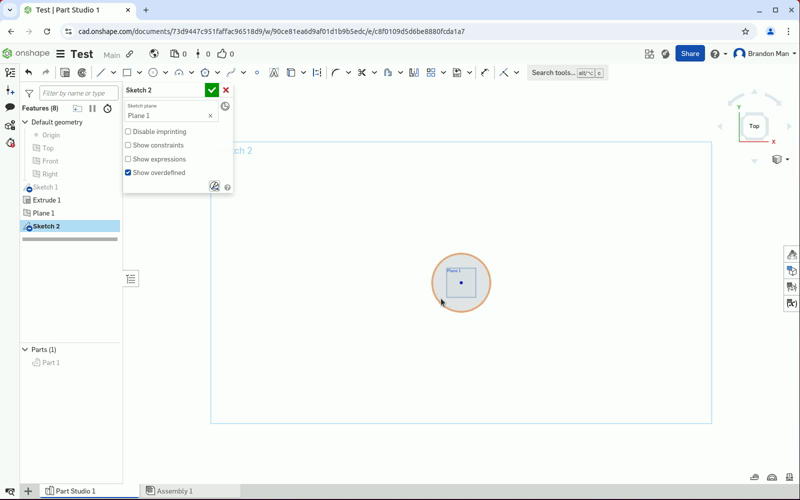
click(441, 298)
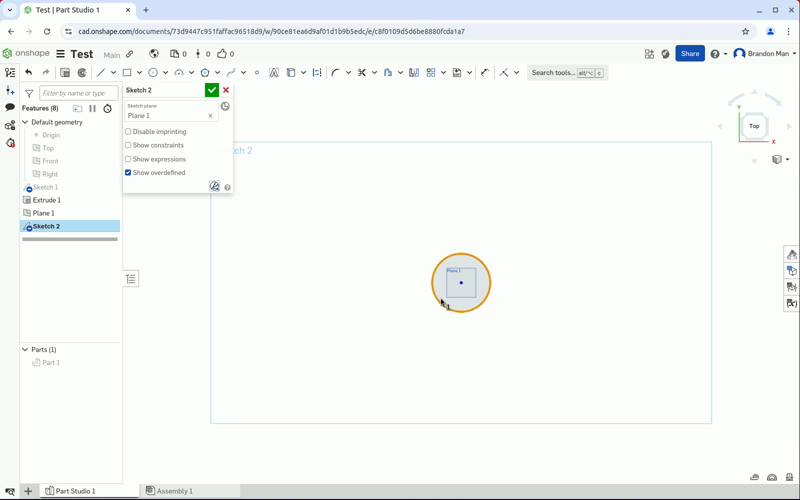
mouse_move(73, 352)
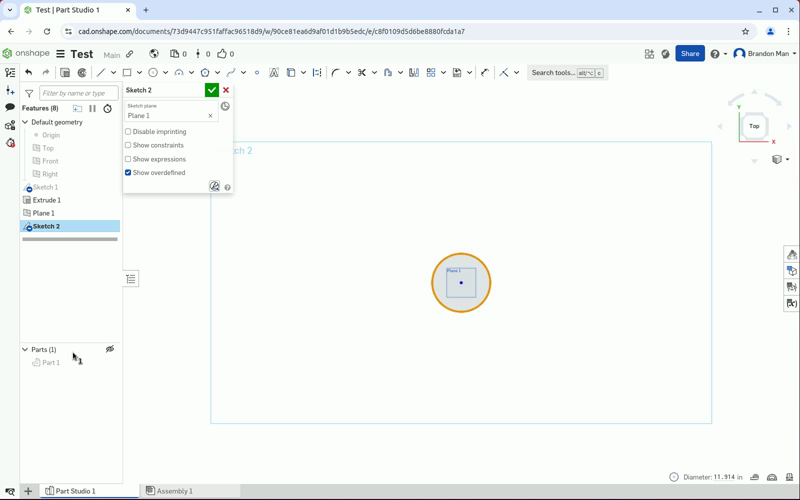
key(shift+y)
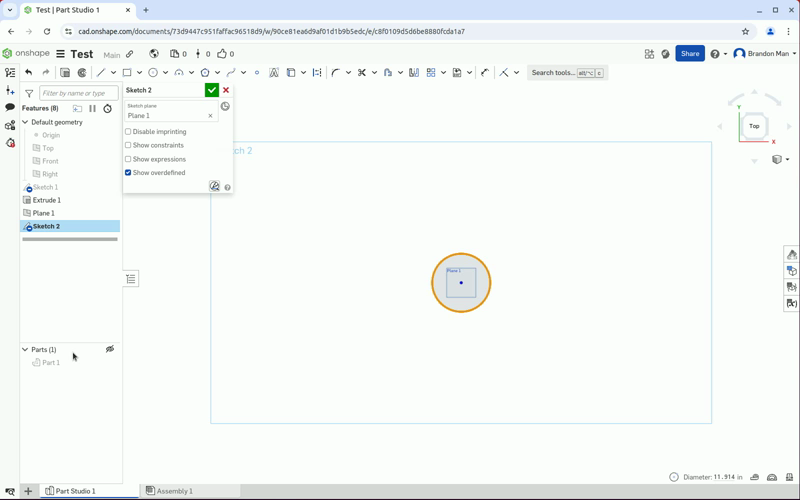
key(shift+e)
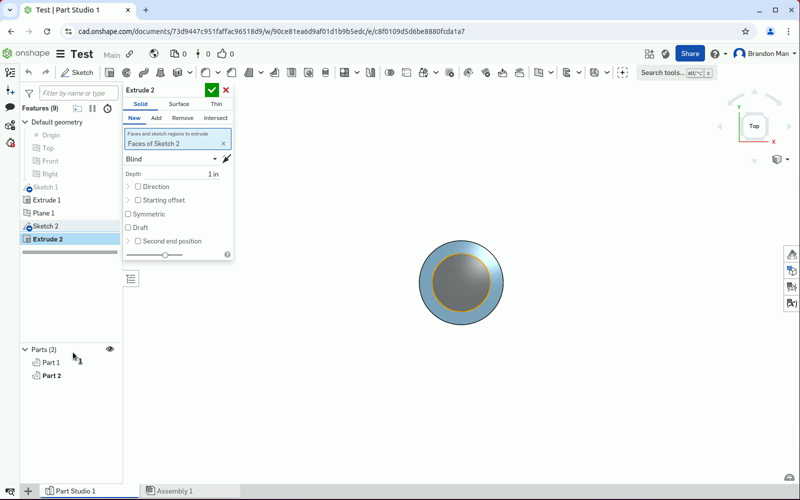
mouse_move(143, 106)
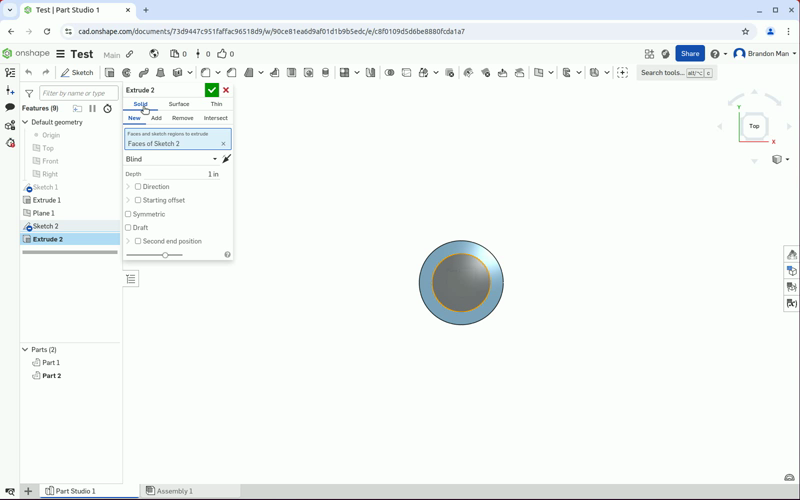
click(143, 106)
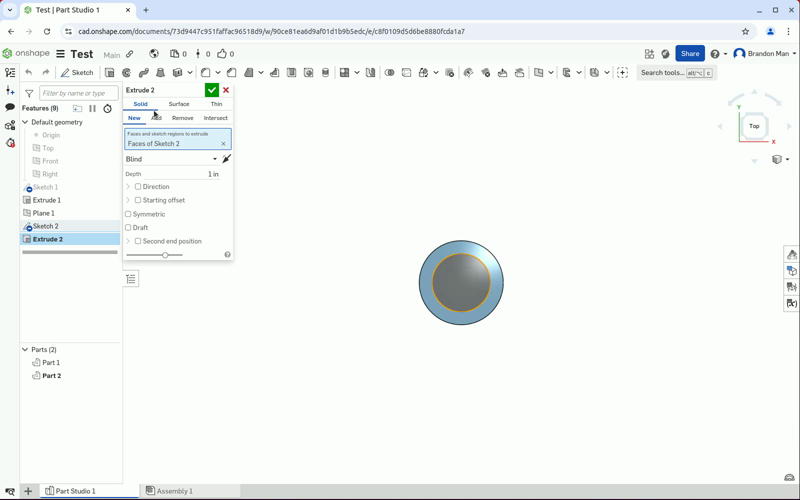
mouse_move(186, 120)
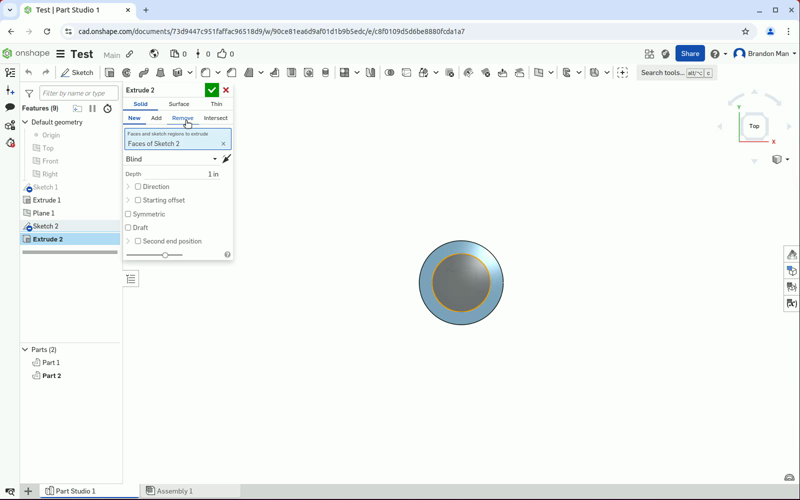
click(186, 120)
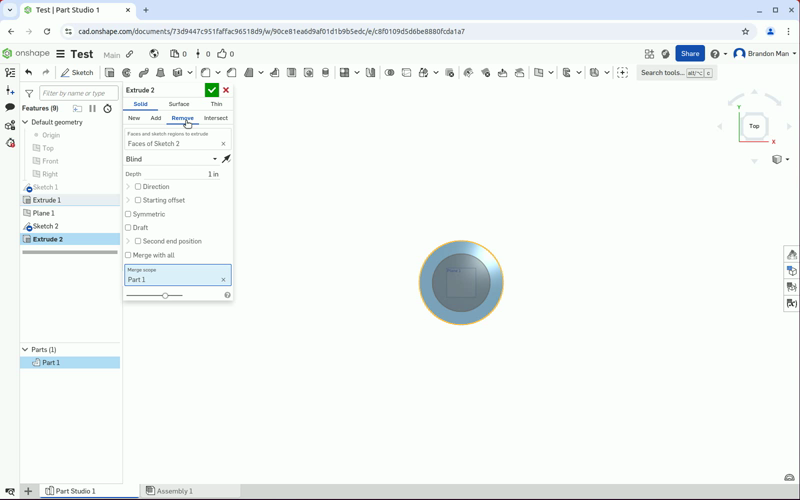
key(tab, 4)
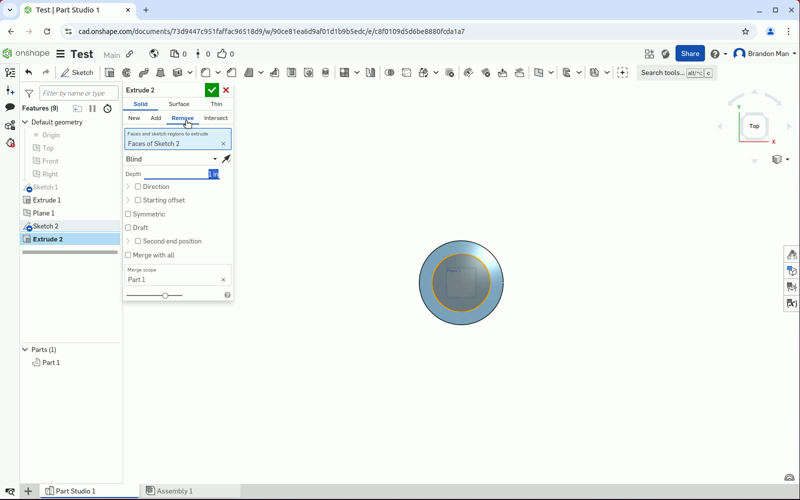
text(28.885)
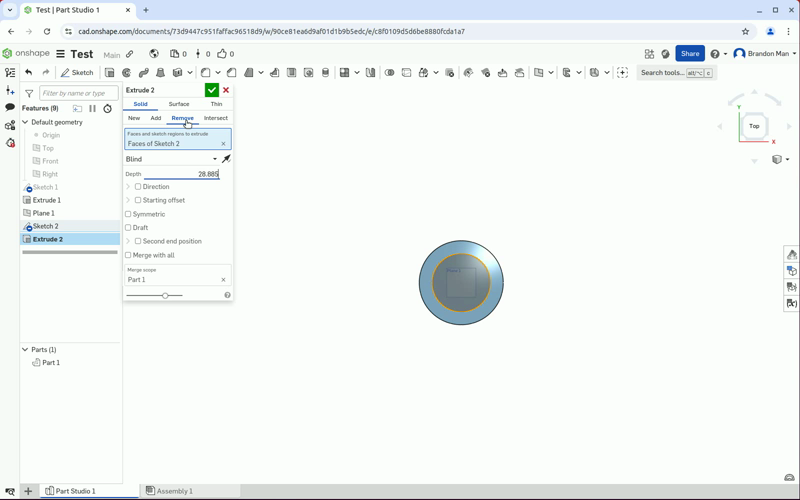
key(tab, 6)
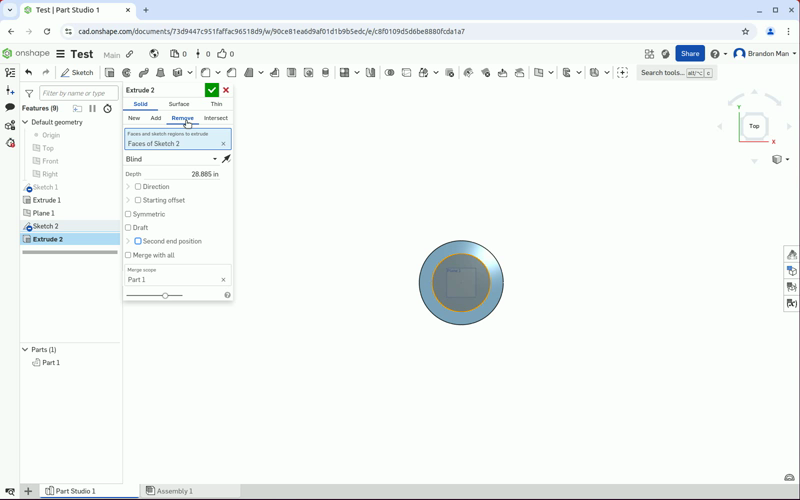
key(space)
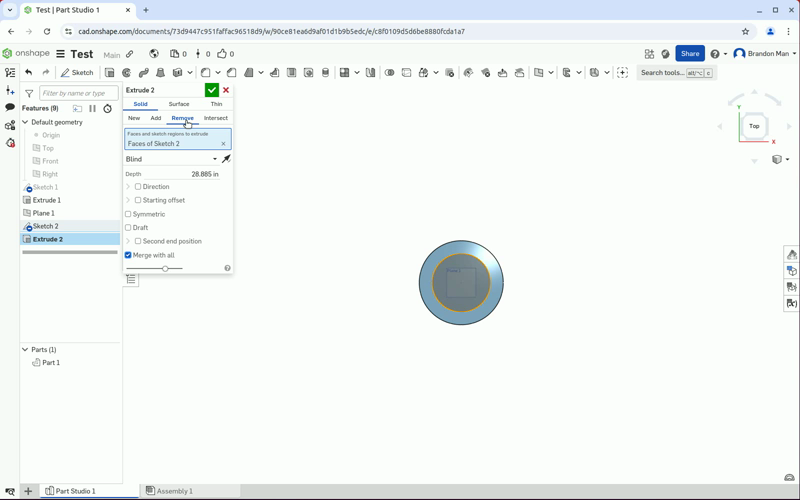
key(enter)
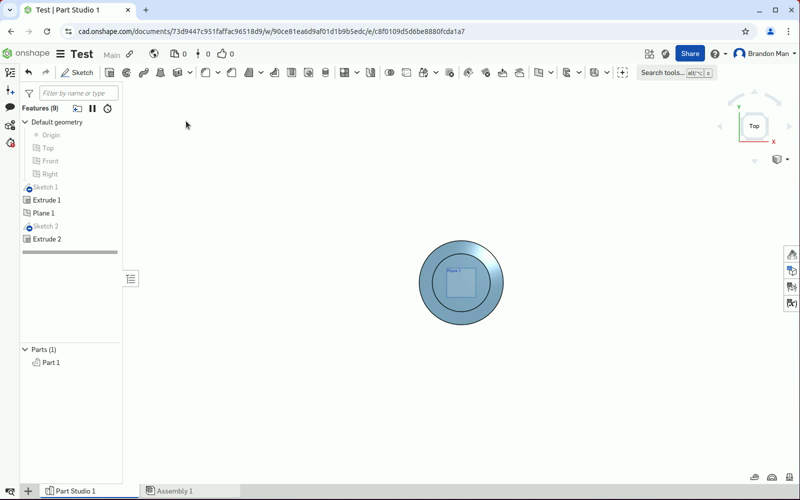
key(shift+h)
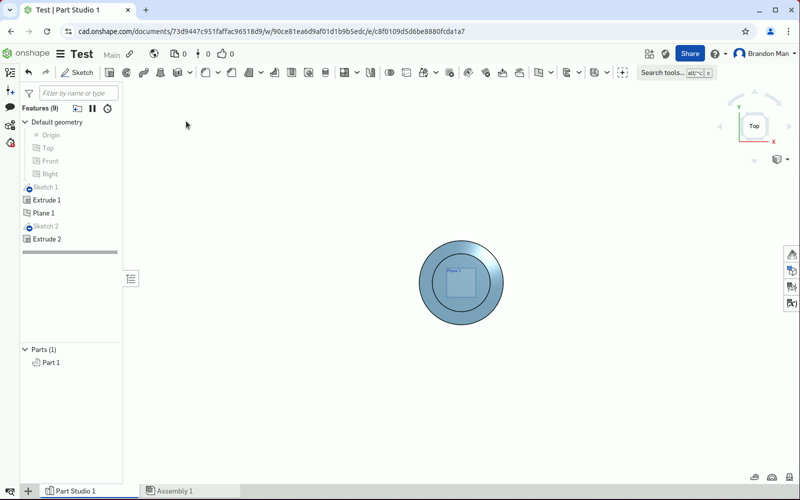
key(shift+h)
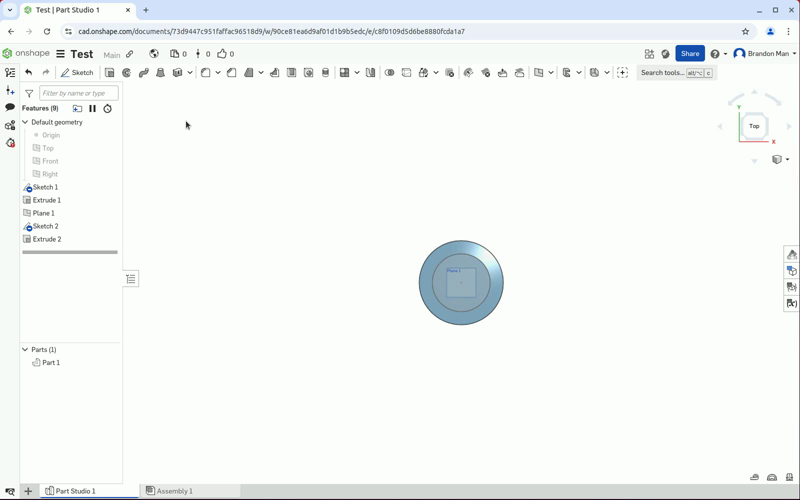
key(shift+7)
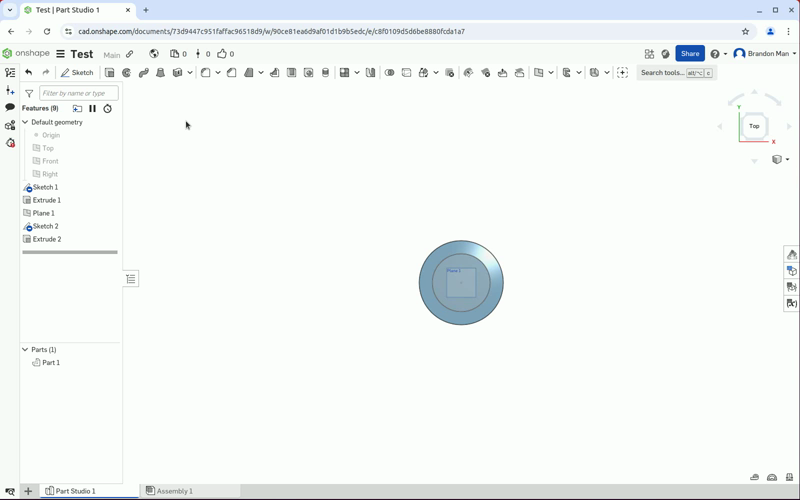
key(up, 3)
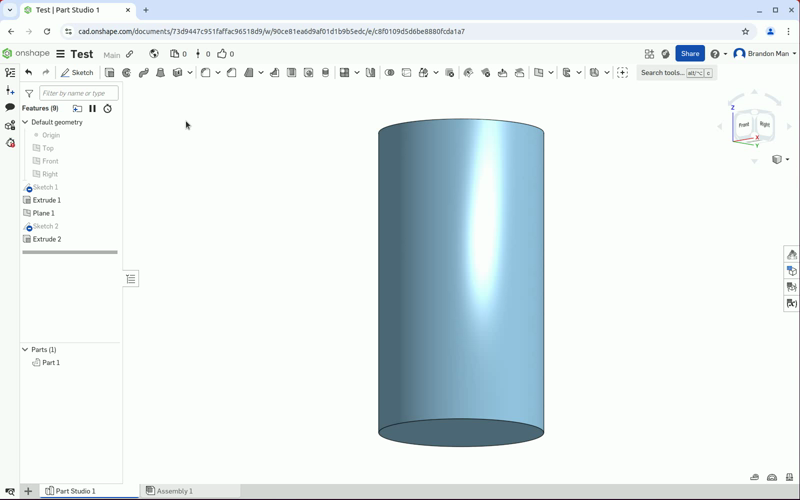
key(left, 3)
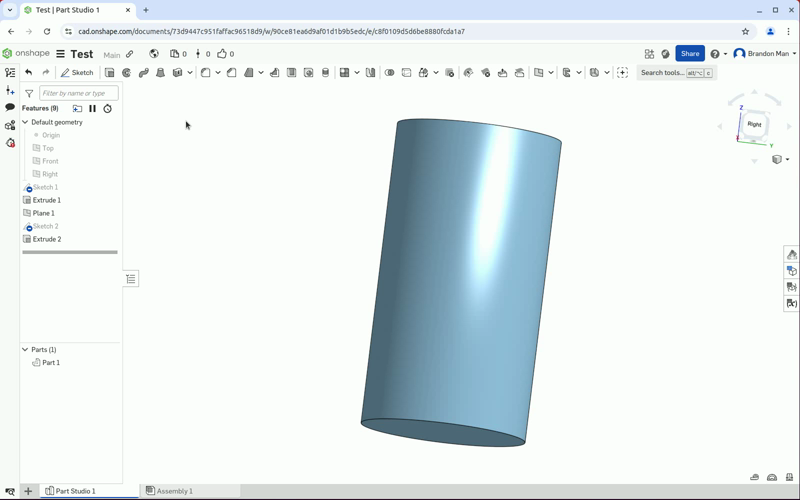
key(right, 3)
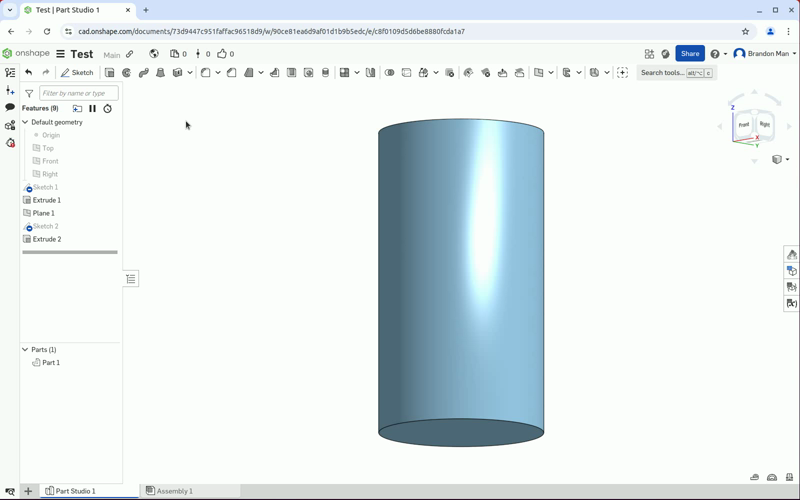
key(down, 3)
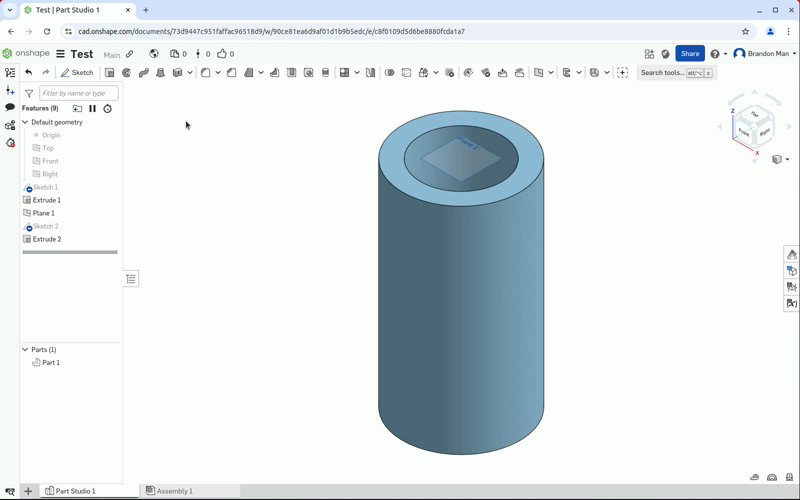
mouse_move(73, 189)
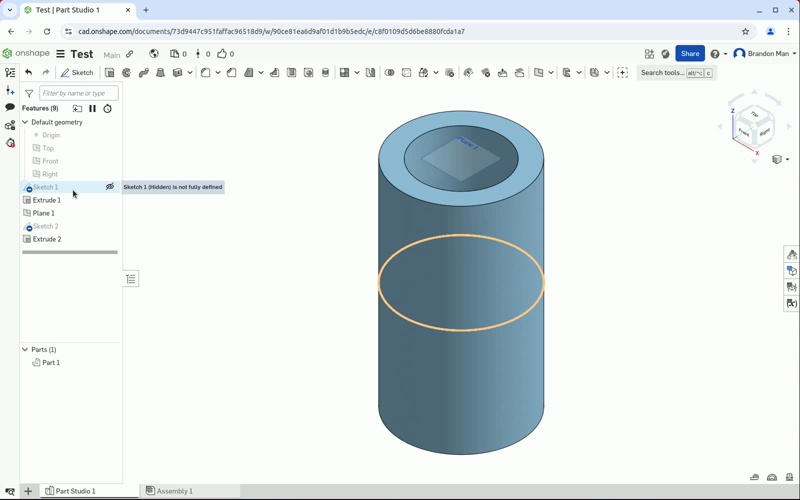
click(73, 189)